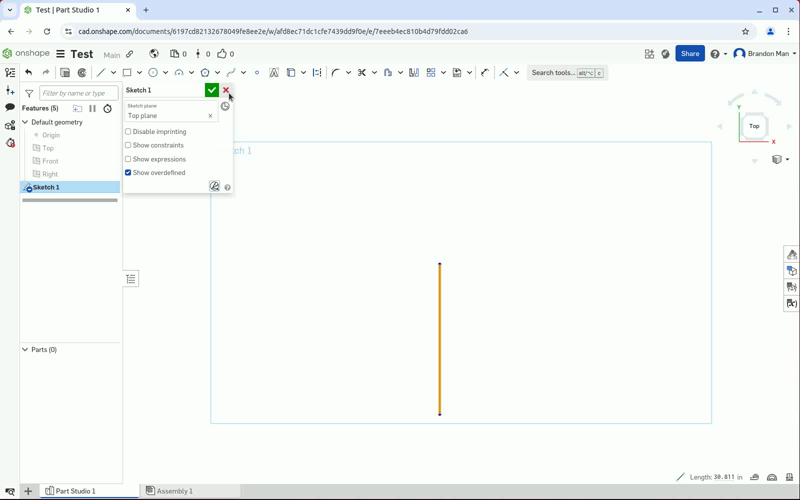
key(shift+h)
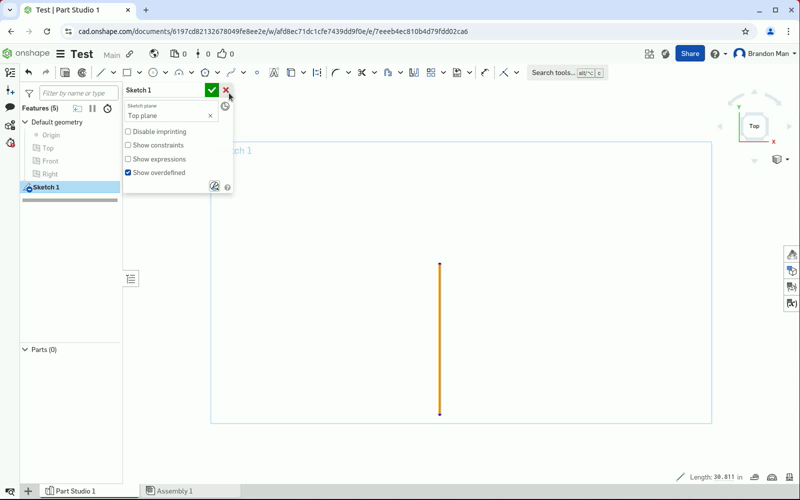
key(shift+s)
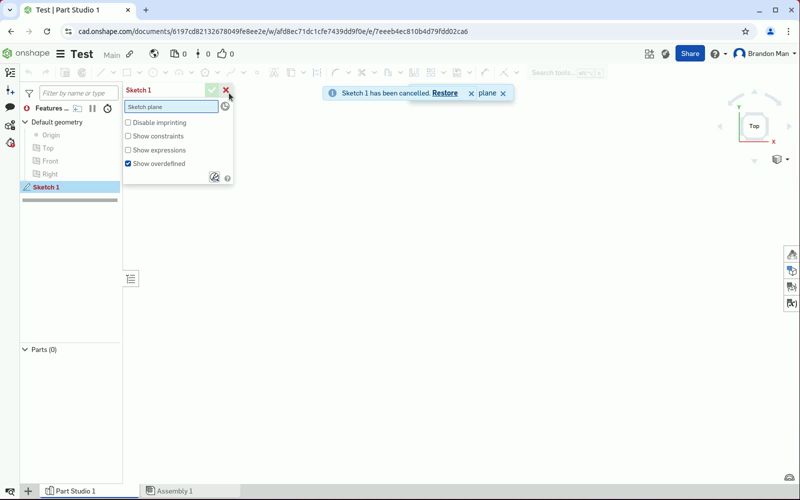
mouse_move(73, 150)
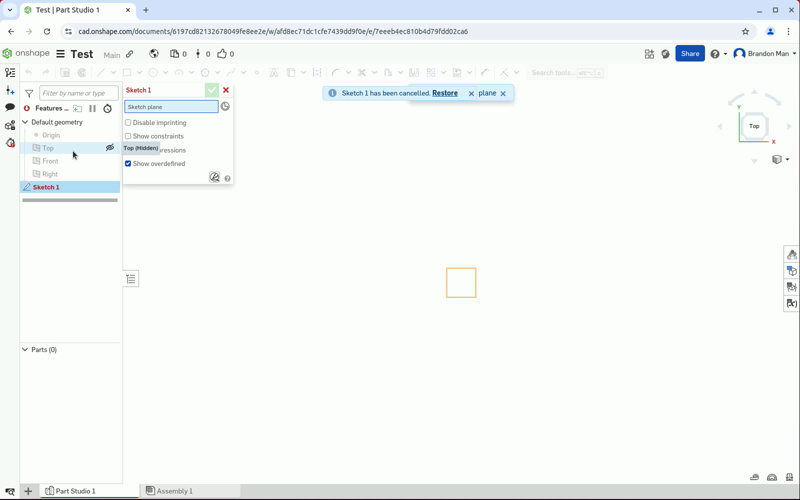
click(73, 150)
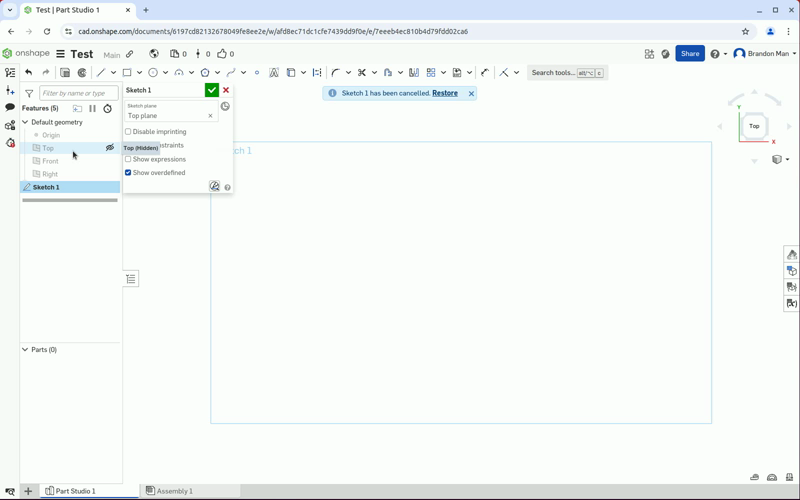
mouse_move(73, 352)
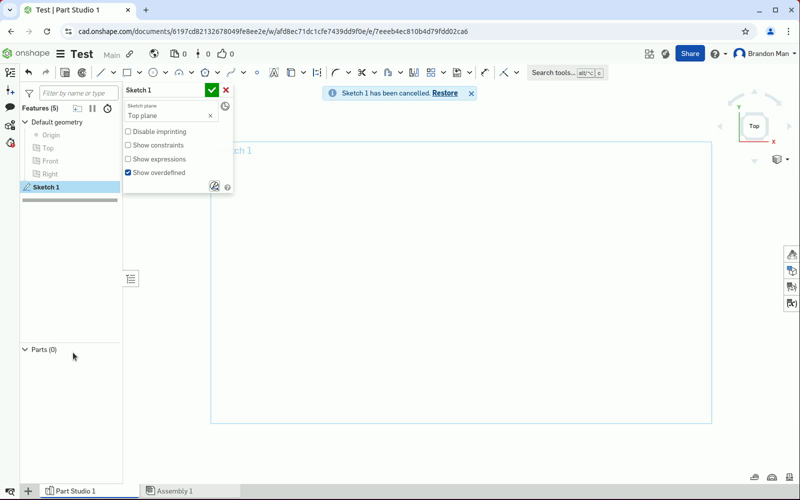
key(y)
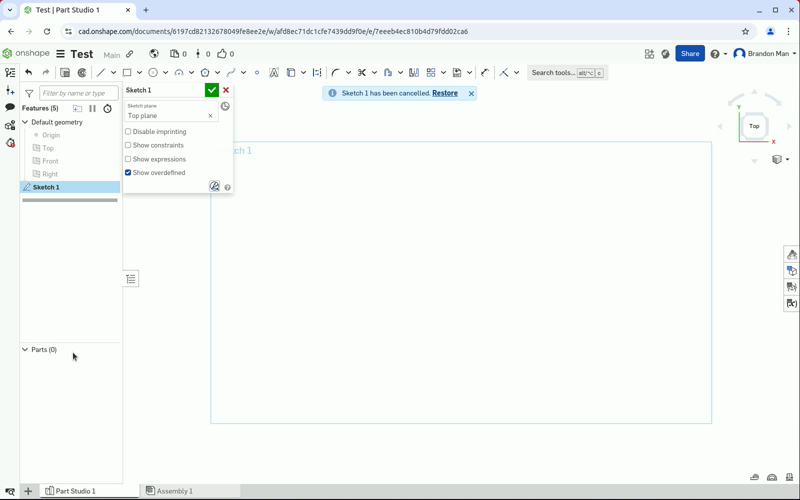
key(c)
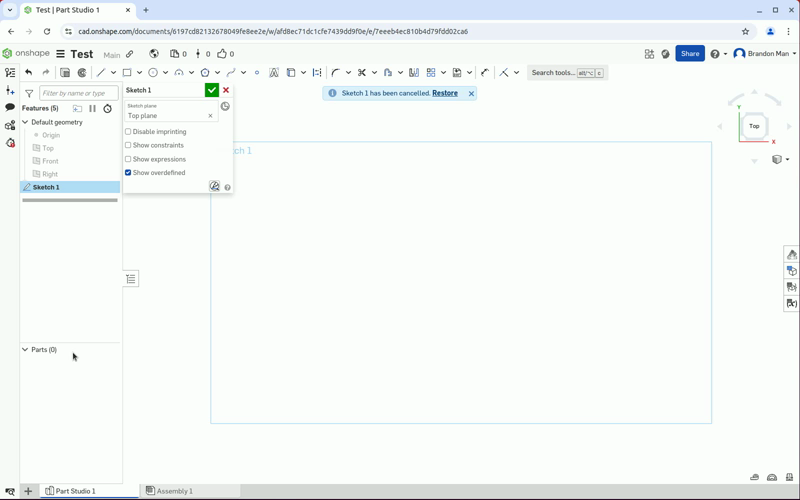
key_down(shift)
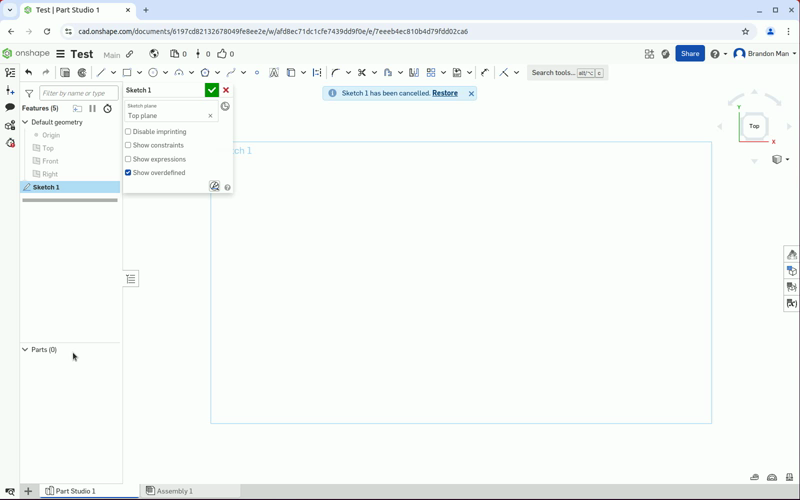
mouse_move(461, 282)
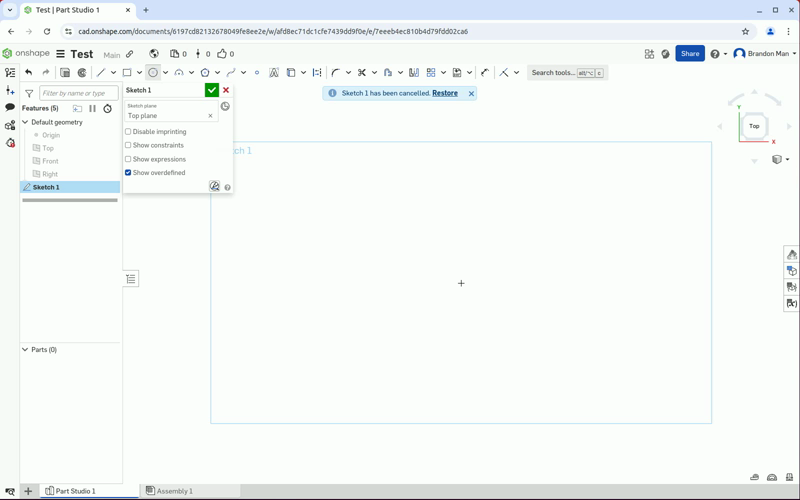
click(461, 282)
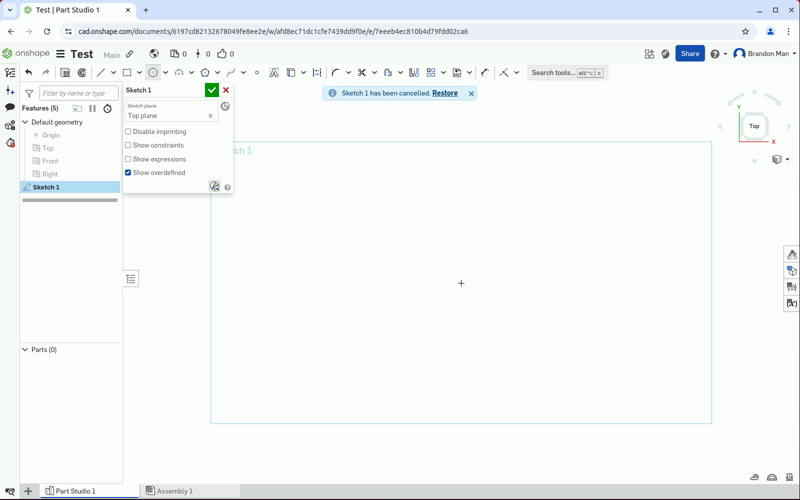
key_up(shift)
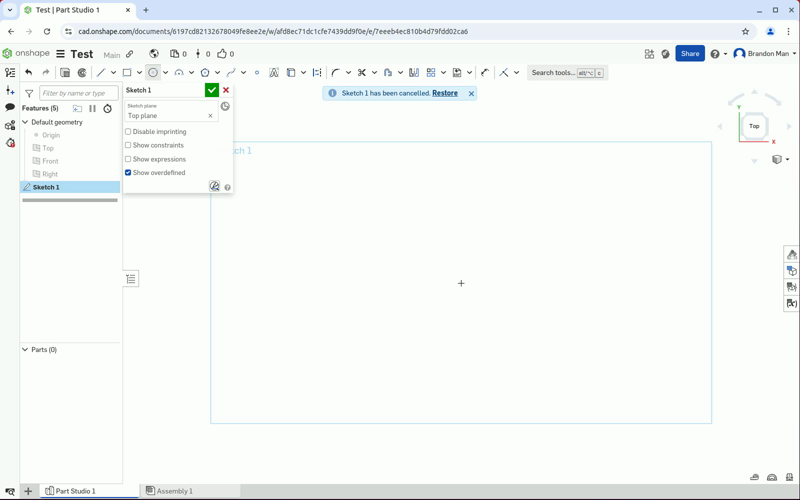
mouse_move(551, 282)
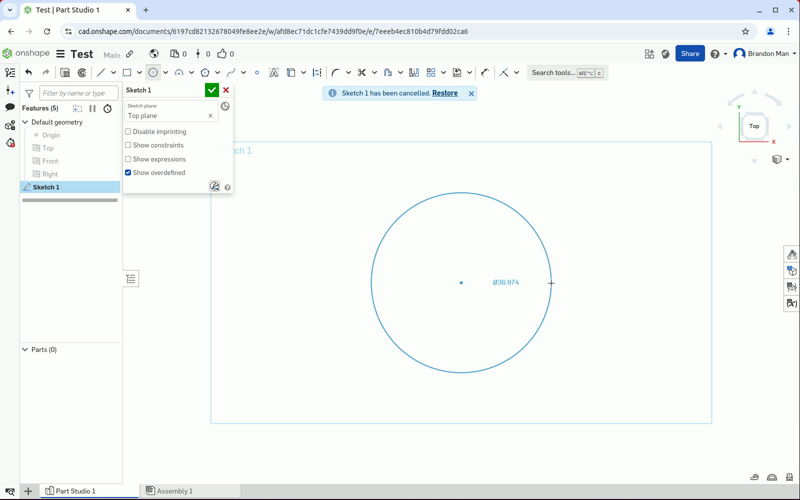
click(551, 282)
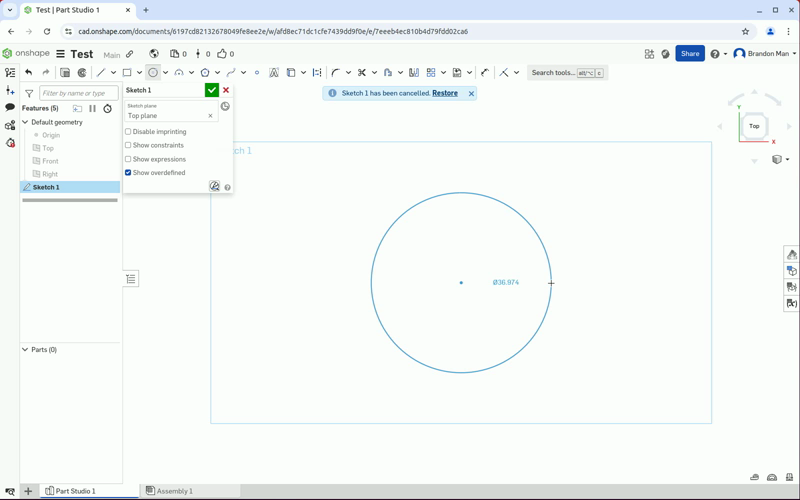
key(esc)
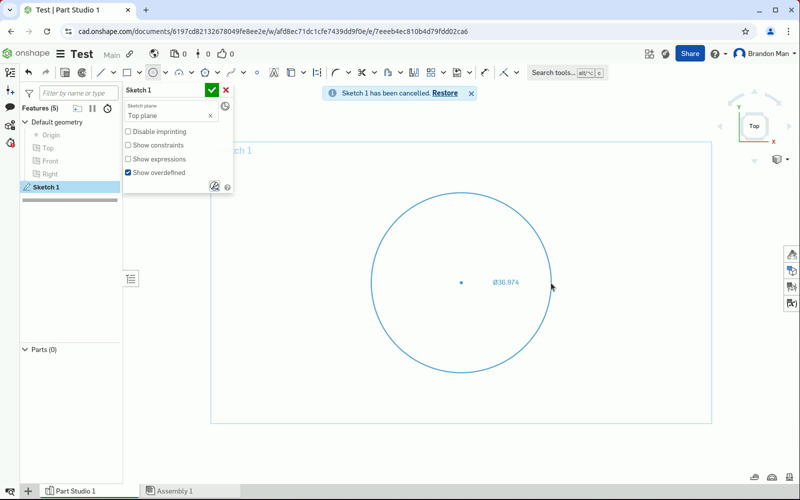
key(c)
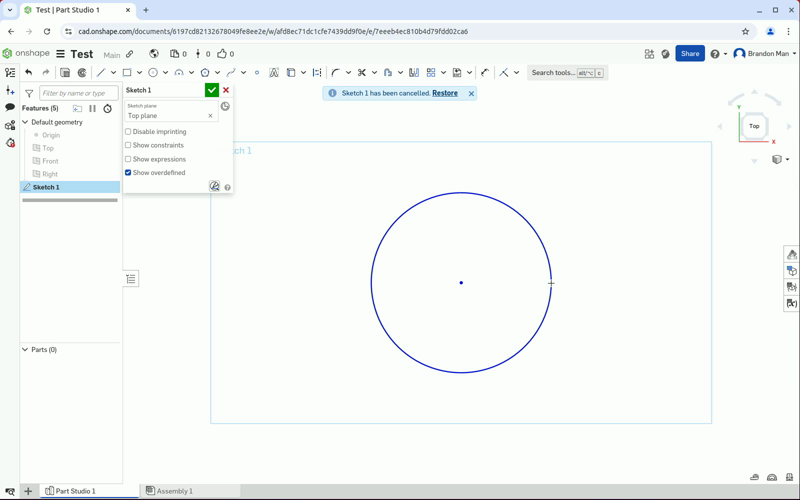
key_down(shift)
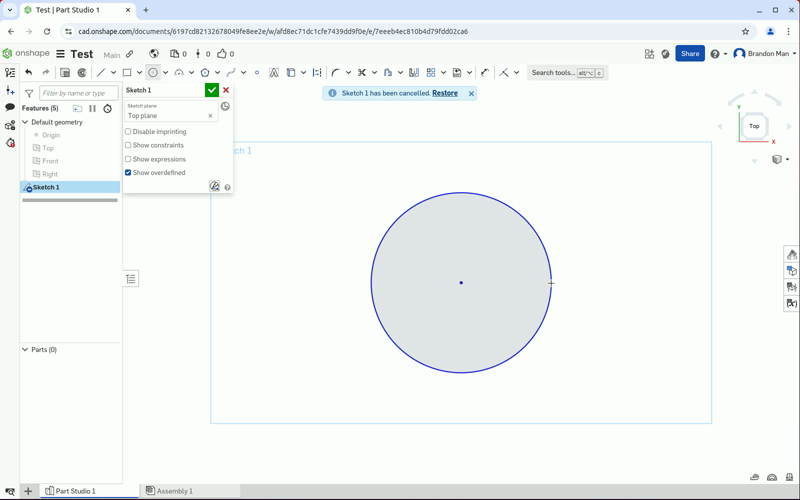
mouse_move(461, 282)
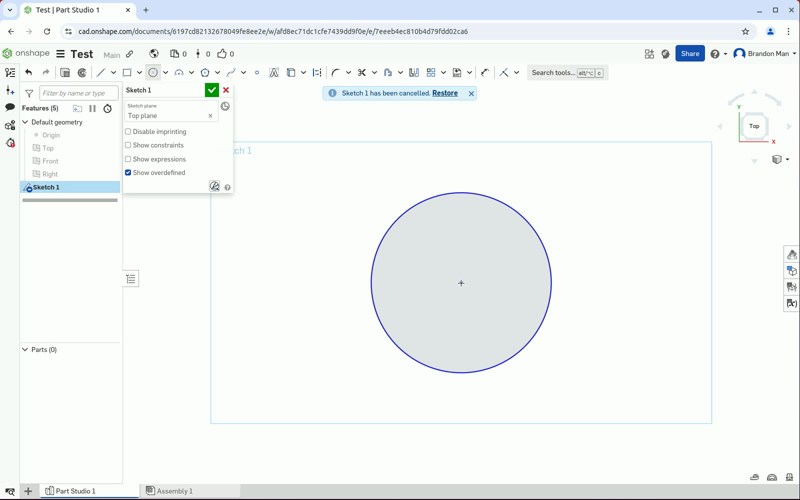
click(461, 282)
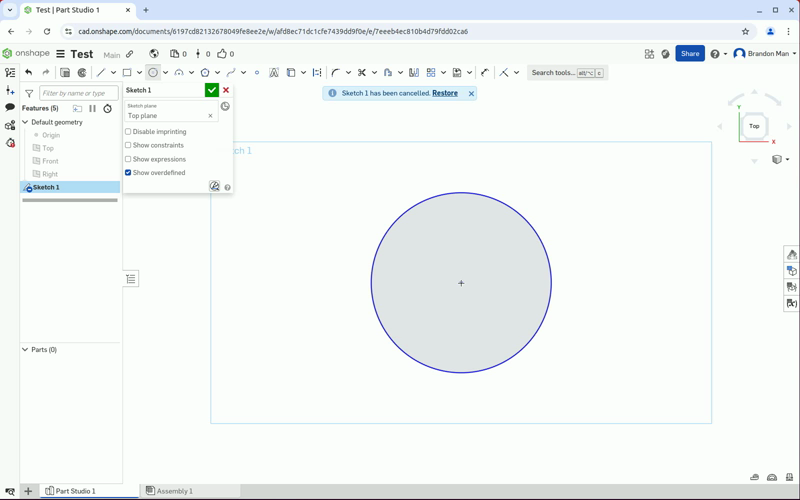
key_up(shift)
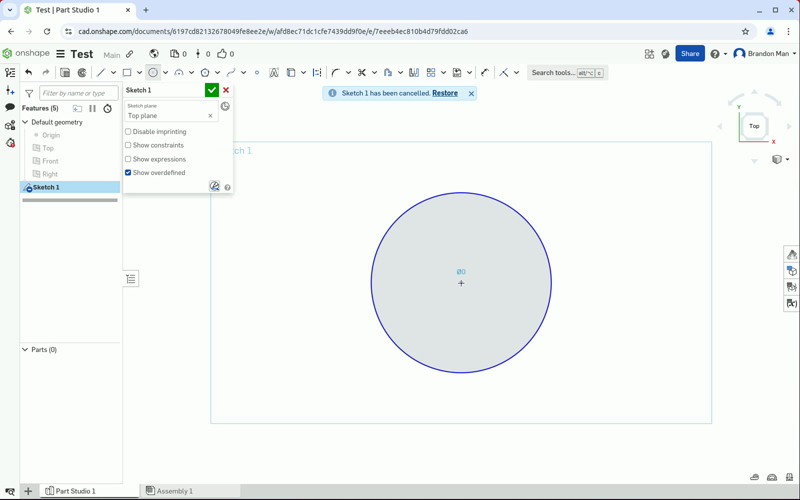
mouse_move(537, 282)
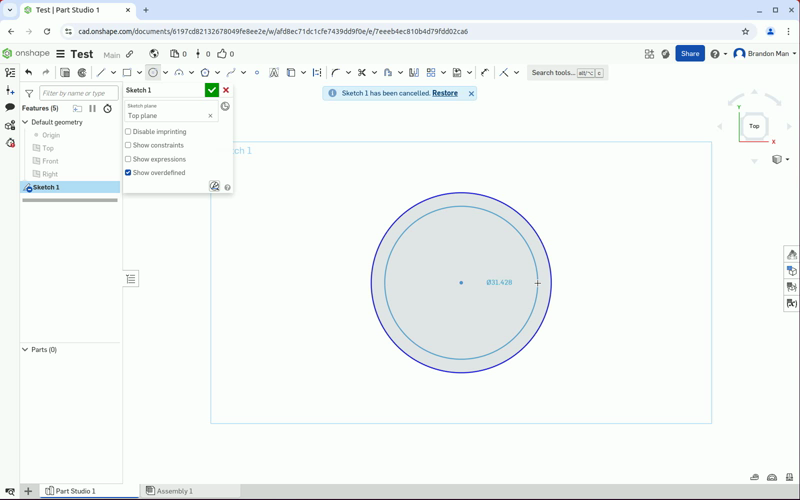
click(537, 282)
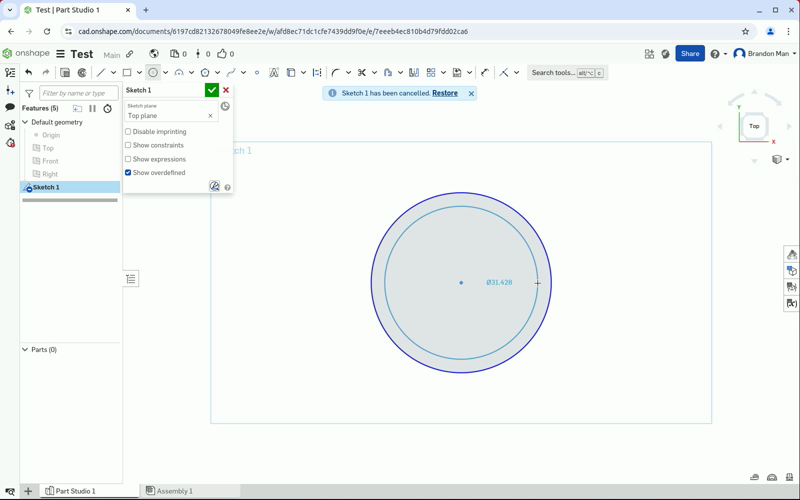
key(esc)
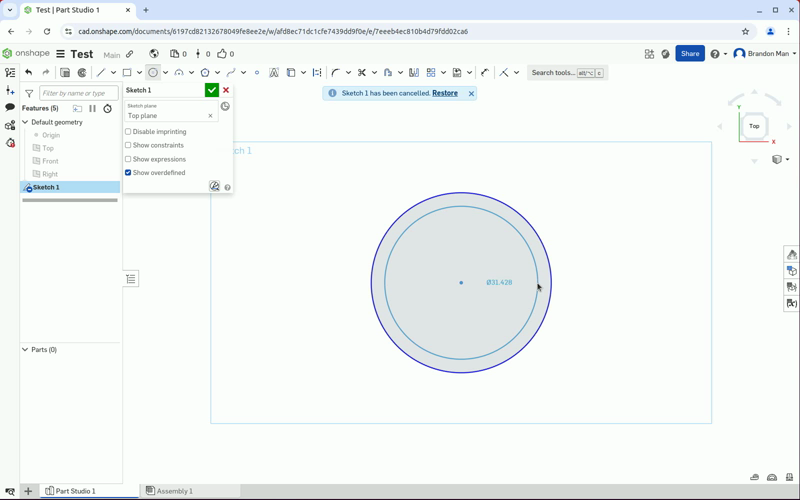
mouse_move(393, 329)
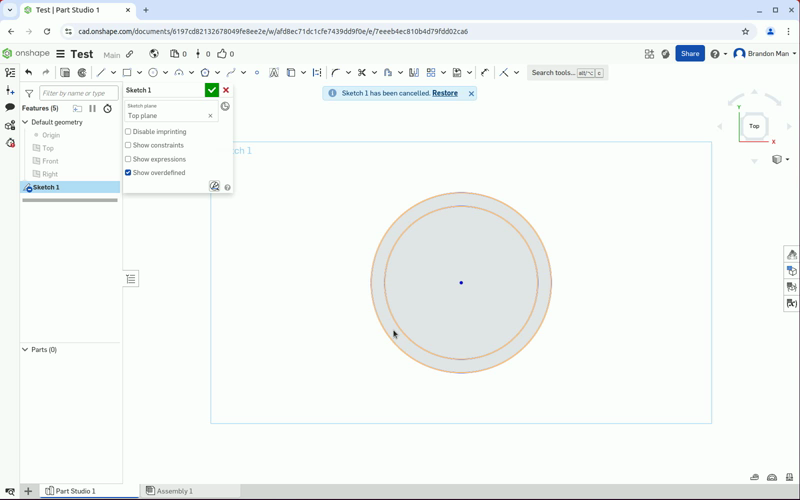
click(393, 329)
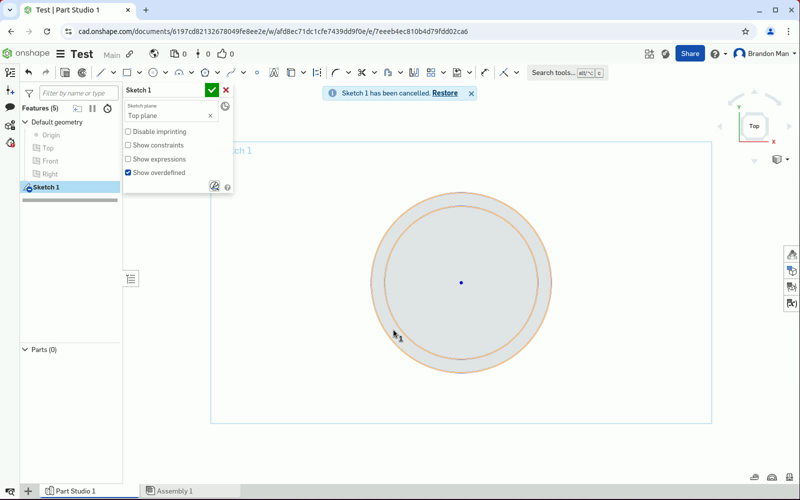
mouse_move(73, 352)
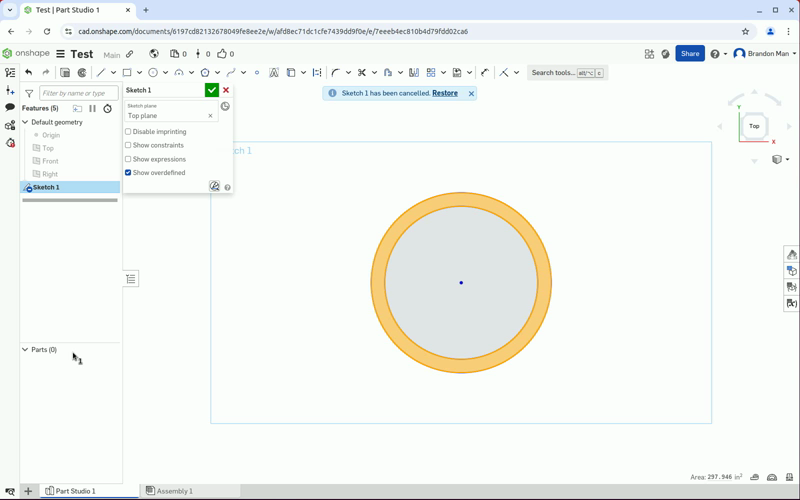
key(shift+y)
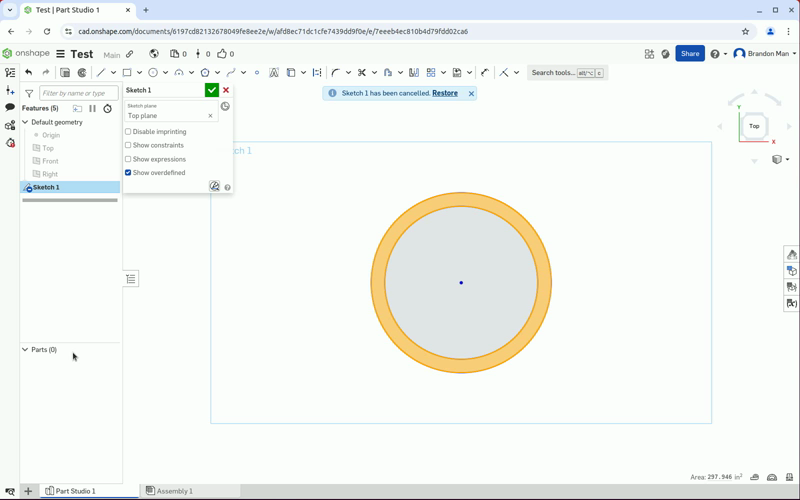
key(shift+e)
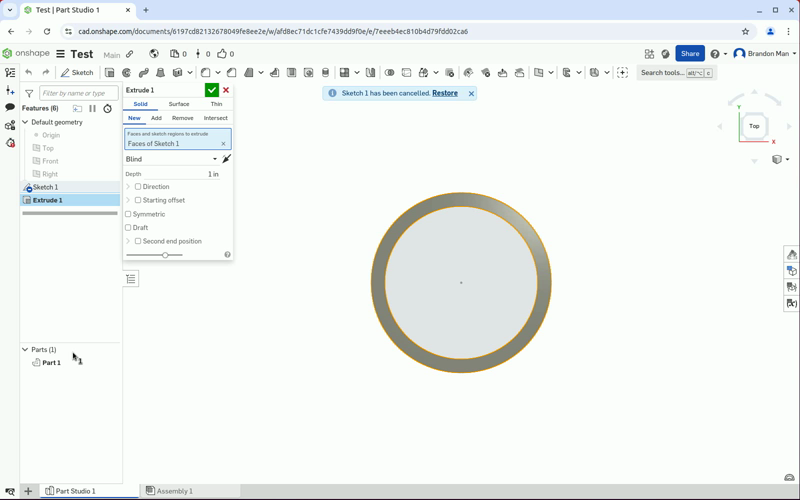
mouse_move(143, 106)
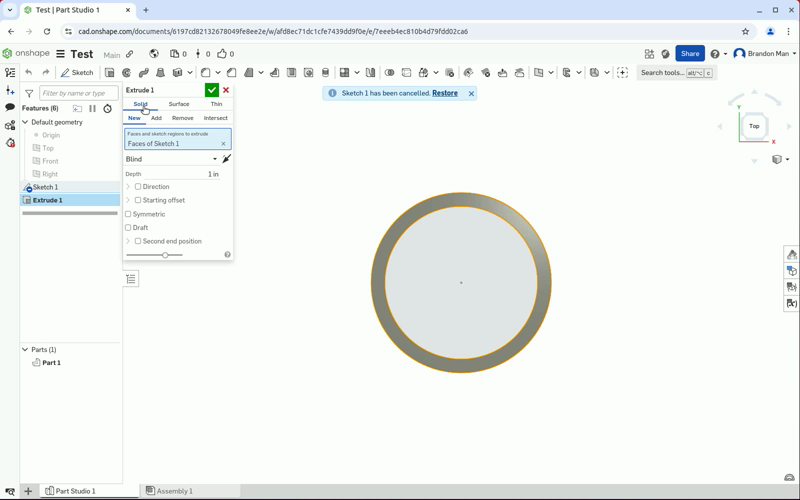
click(143, 106)
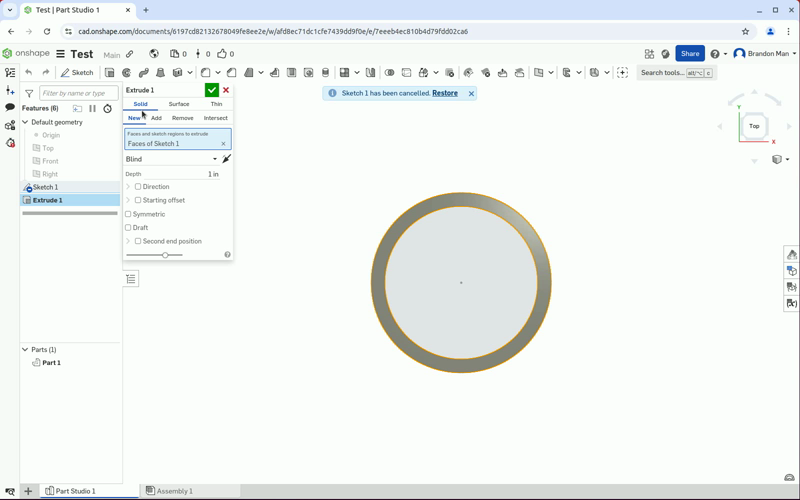
mouse_move(137, 120)
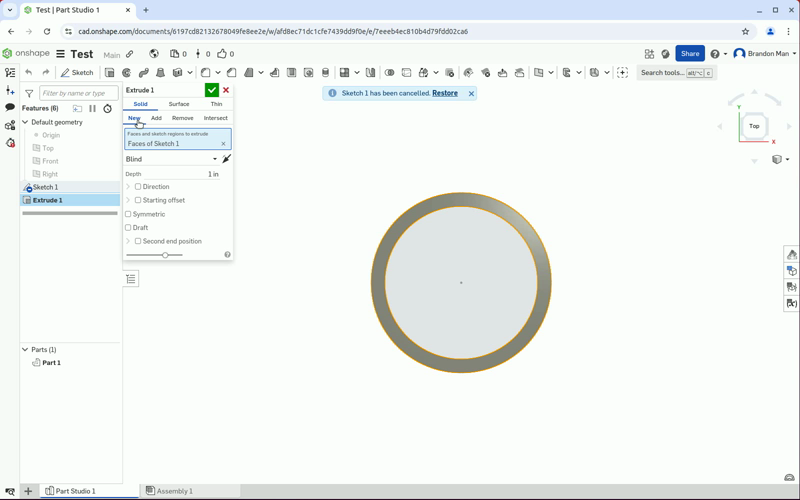
click(137, 120)
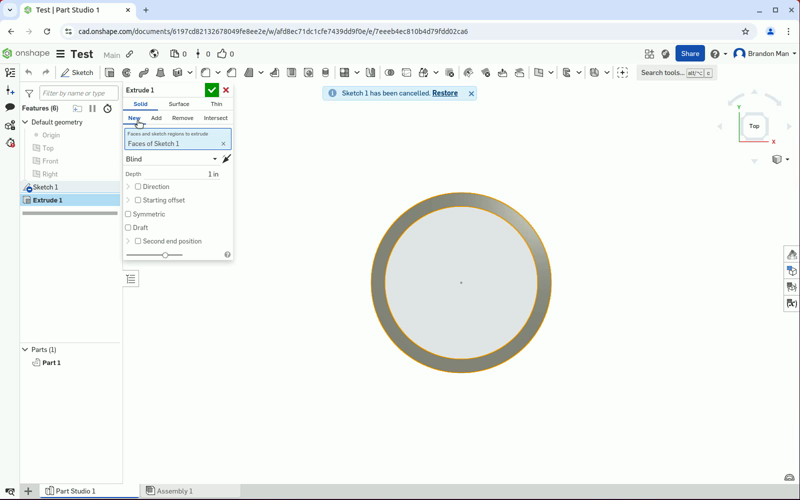
key(tab, 4)
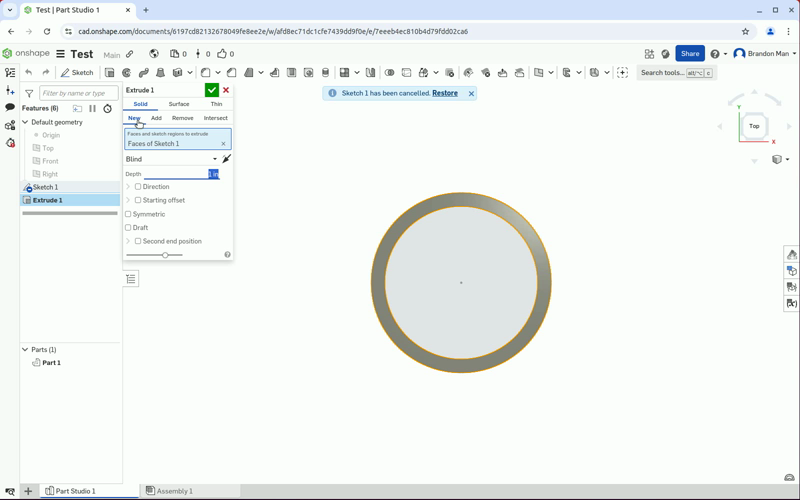
text(23.108)
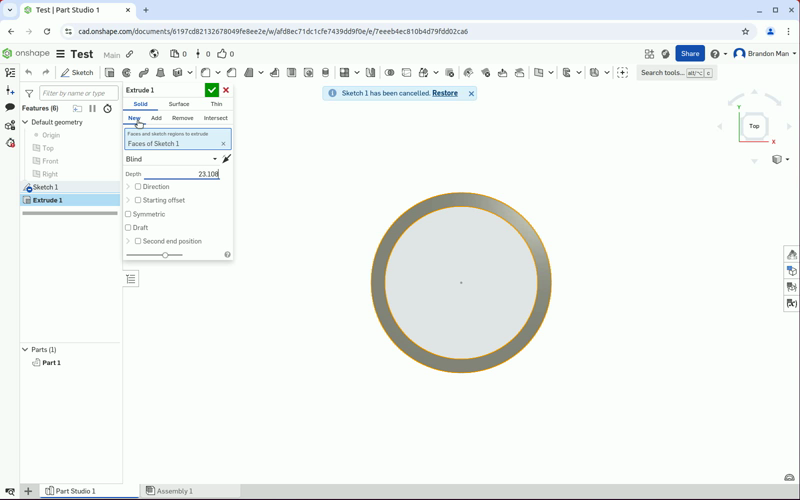
key(enter)
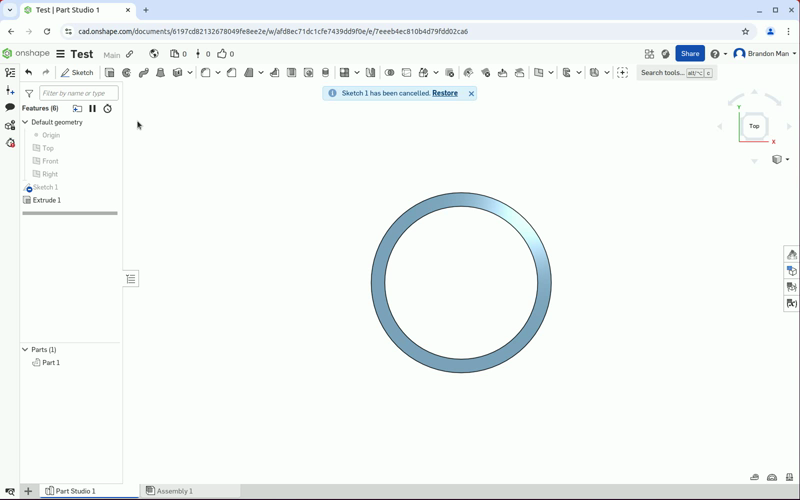
key(shift+h)
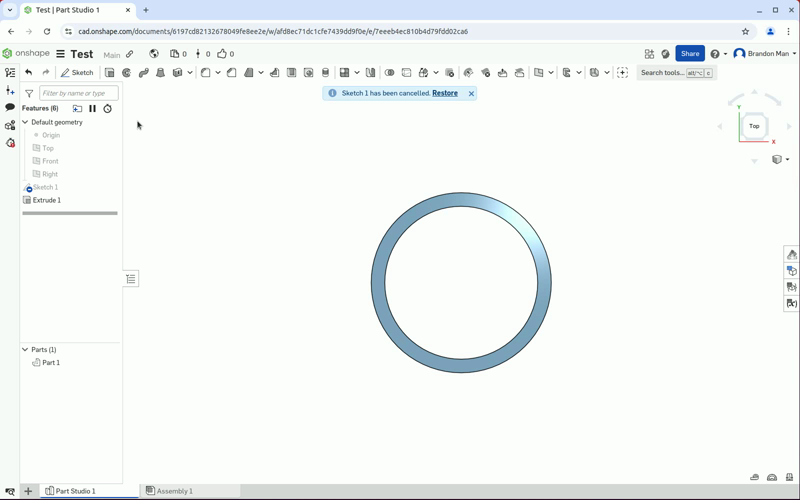
key(shift+h)
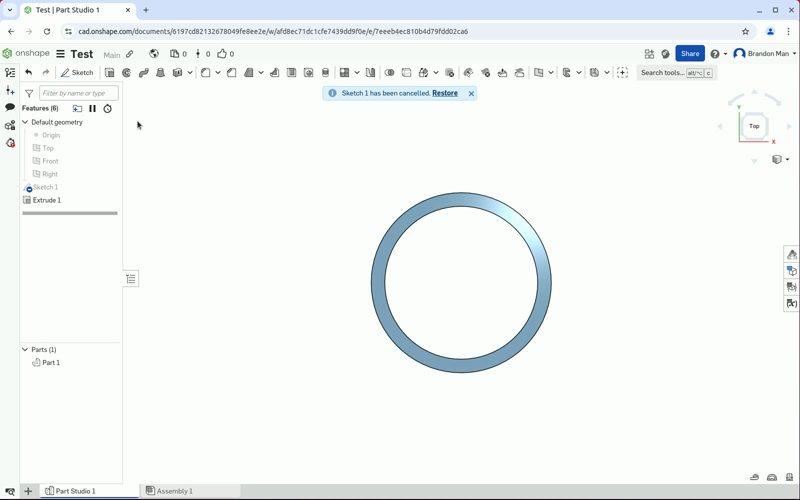
mouse_move(73, 189)
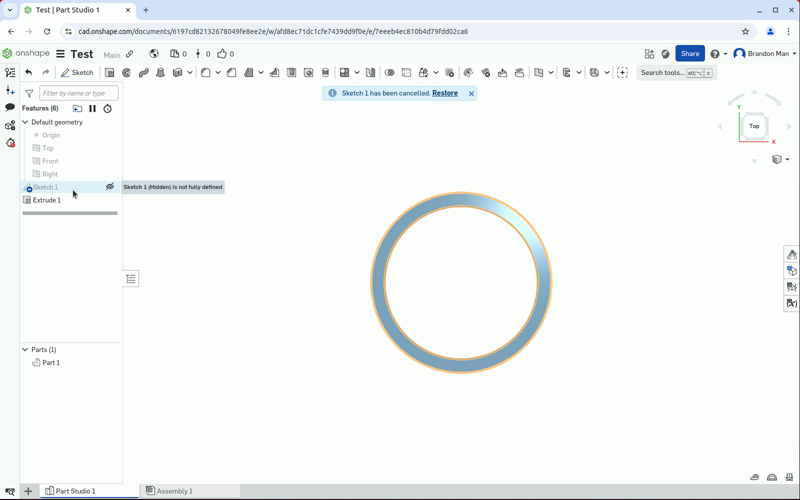
click(73, 189)
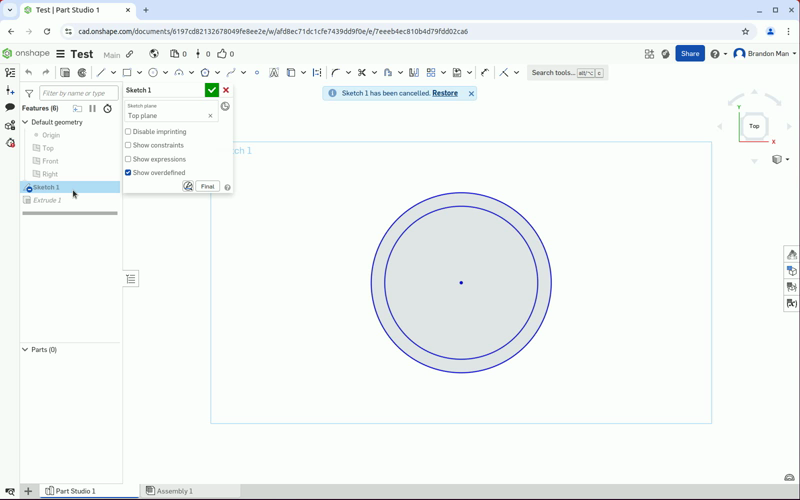
mouse_move(229, 92)
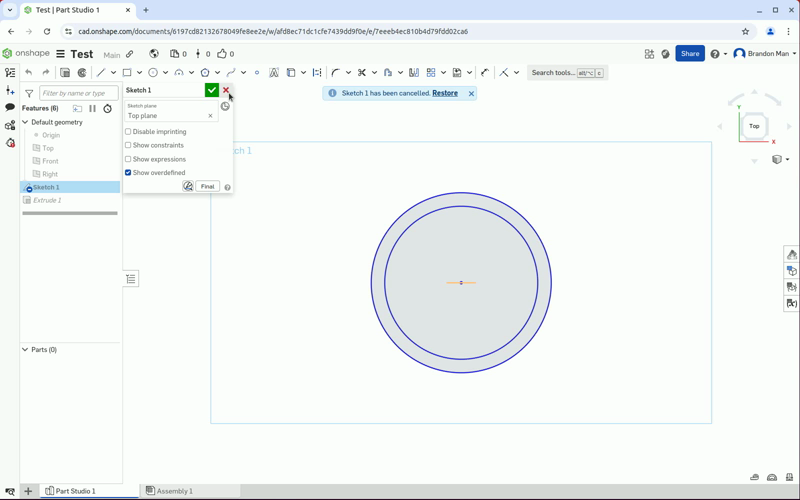
click(229, 92)
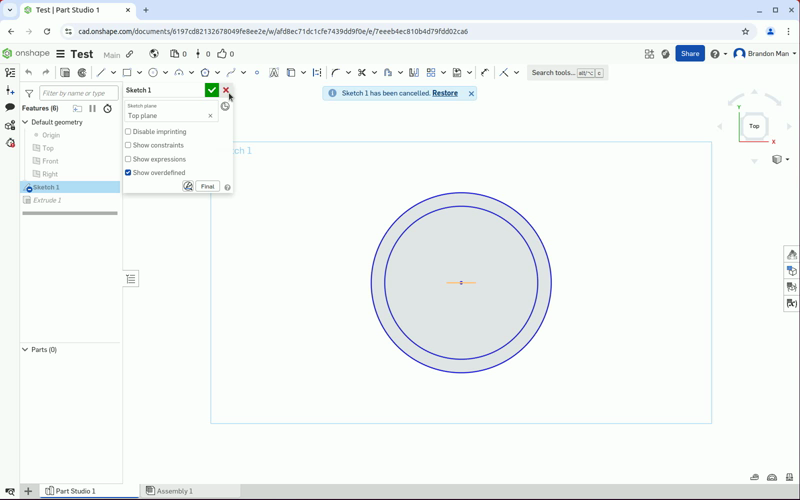
key(shift+s)
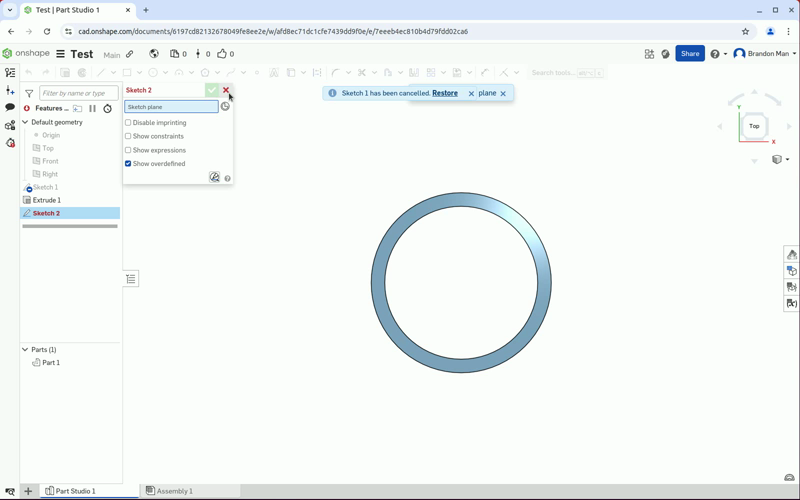
mouse_move(73, 150)
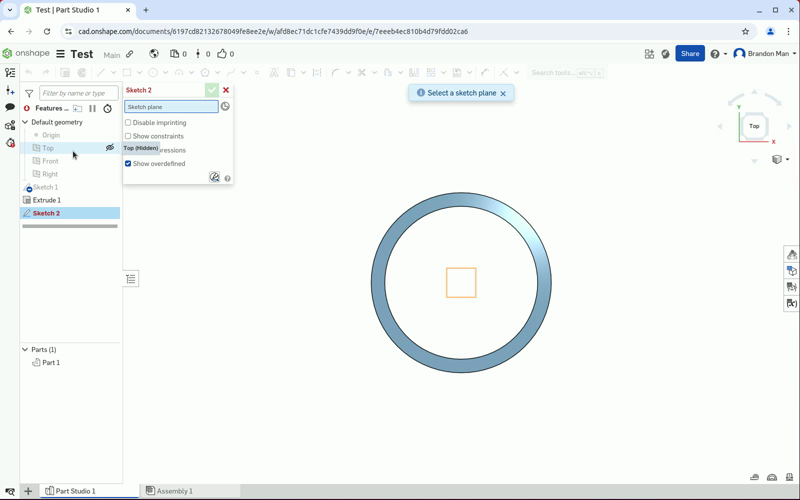
click(73, 150)
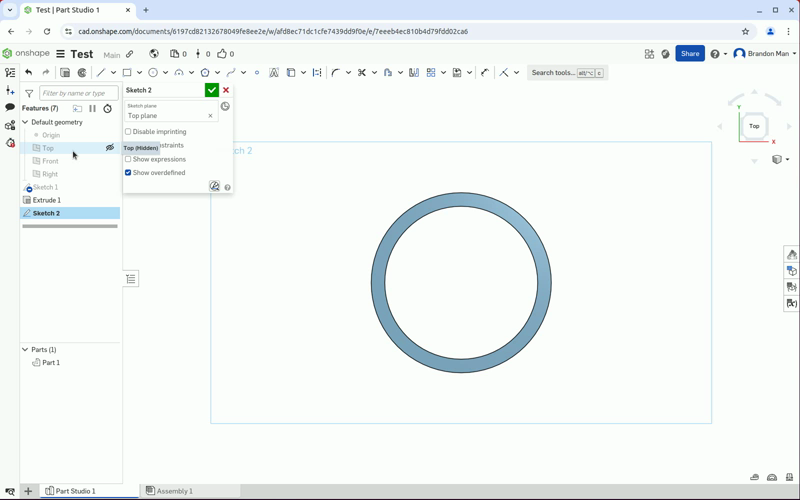
mouse_move(73, 352)
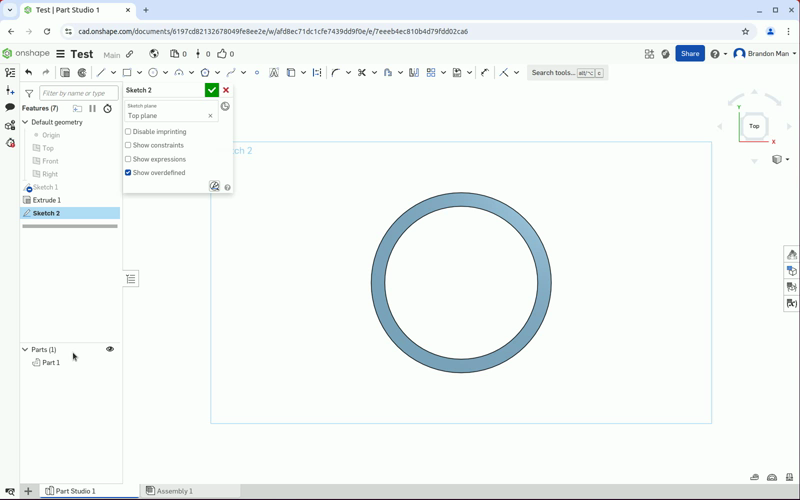
key(y)
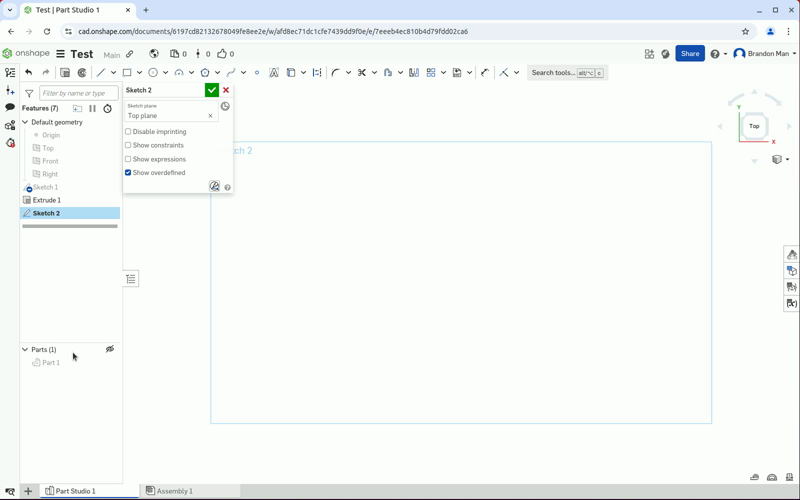
key(c)
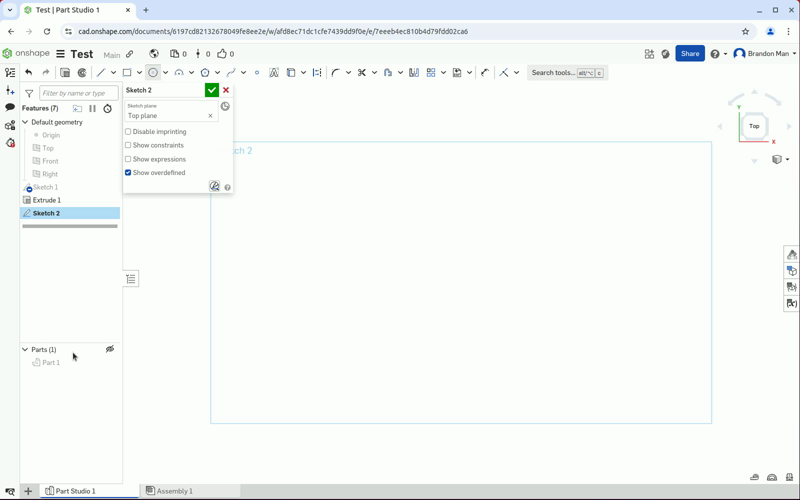
key_down(shift)
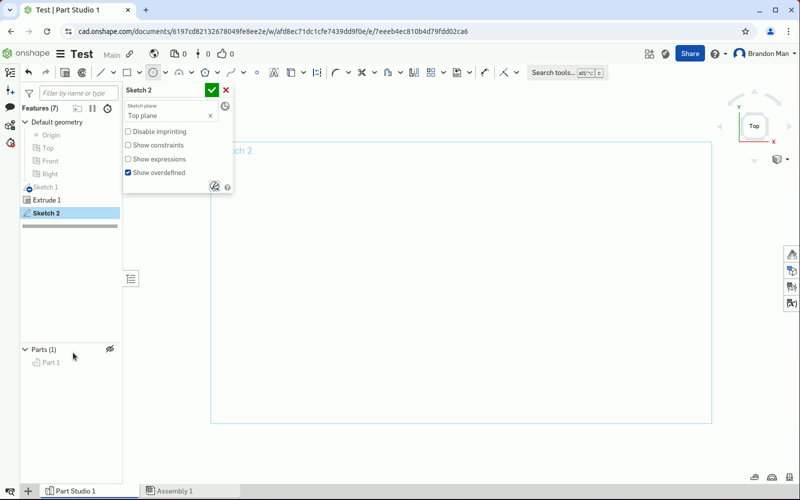
mouse_move(461, 282)
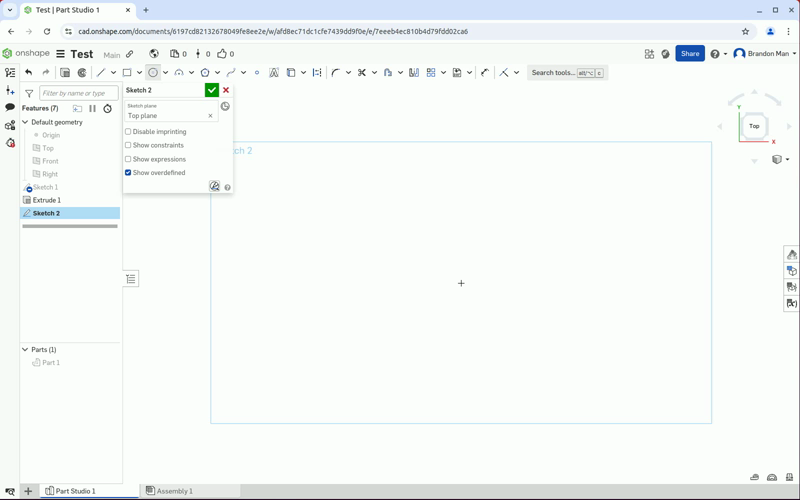
click(461, 282)
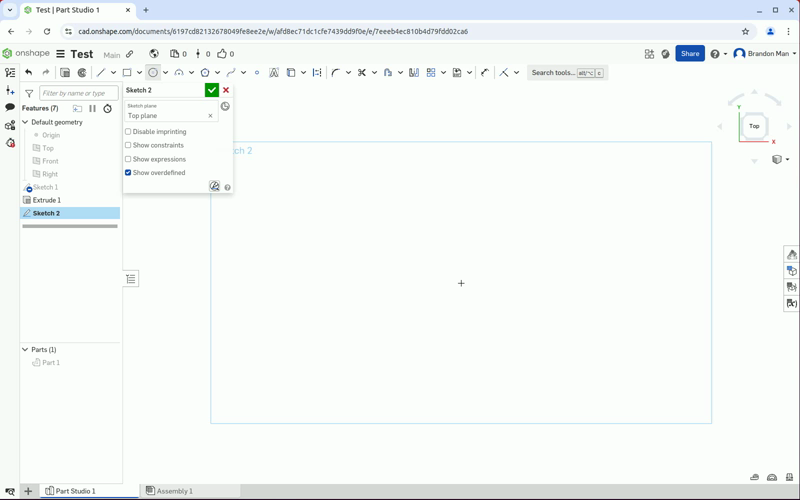
key_up(shift)
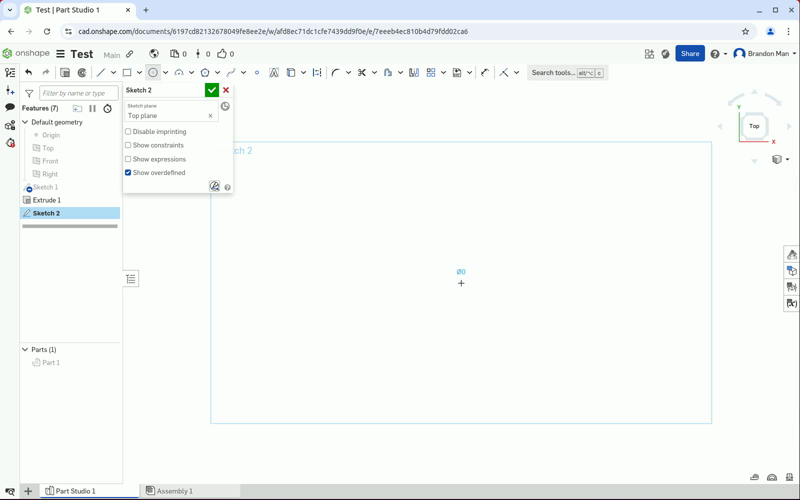
mouse_move(564, 282)
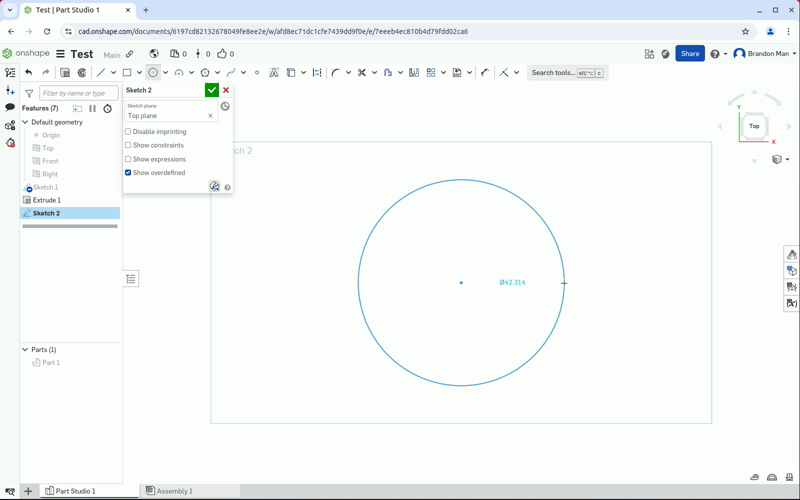
click(564, 282)
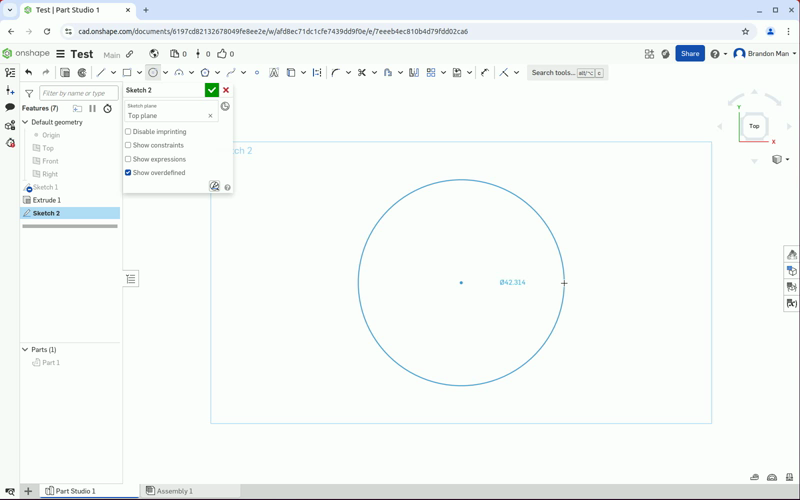
key(esc)
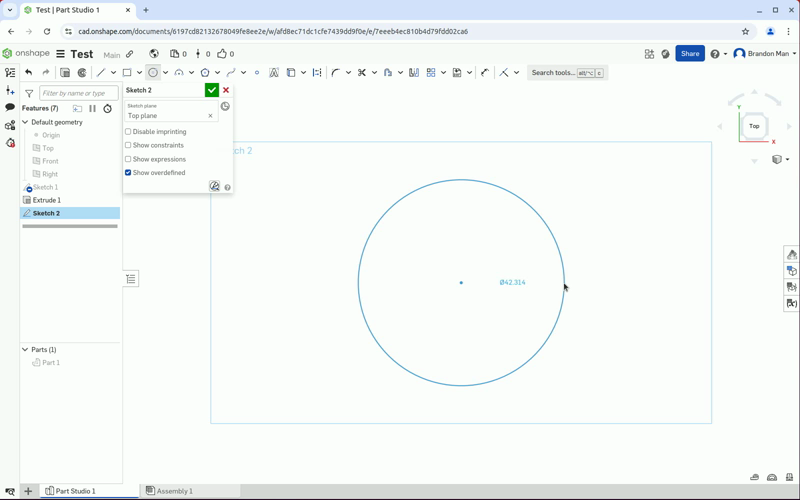
key(c)
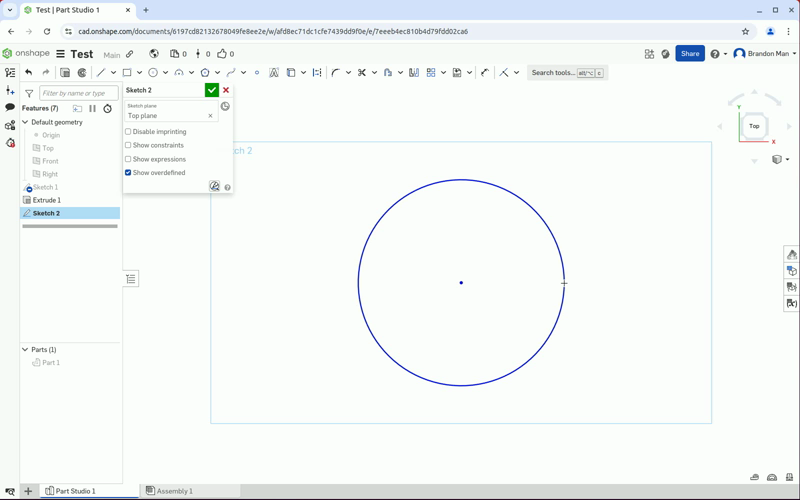
key_down(shift)
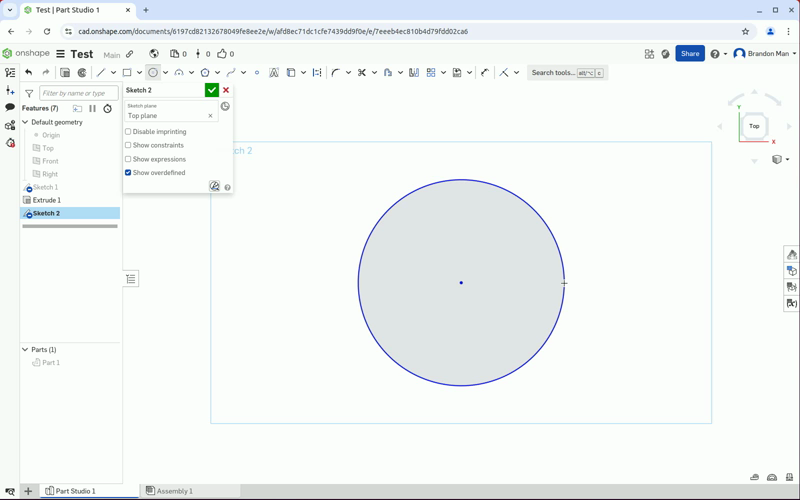
mouse_move(461, 282)
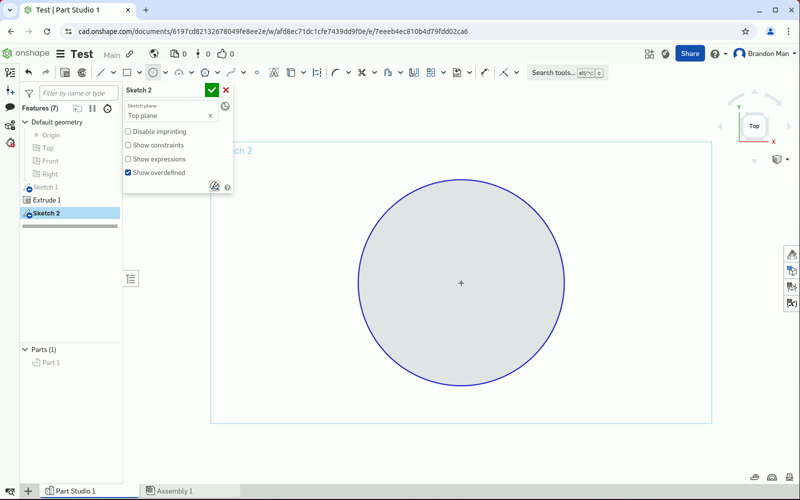
click(461, 282)
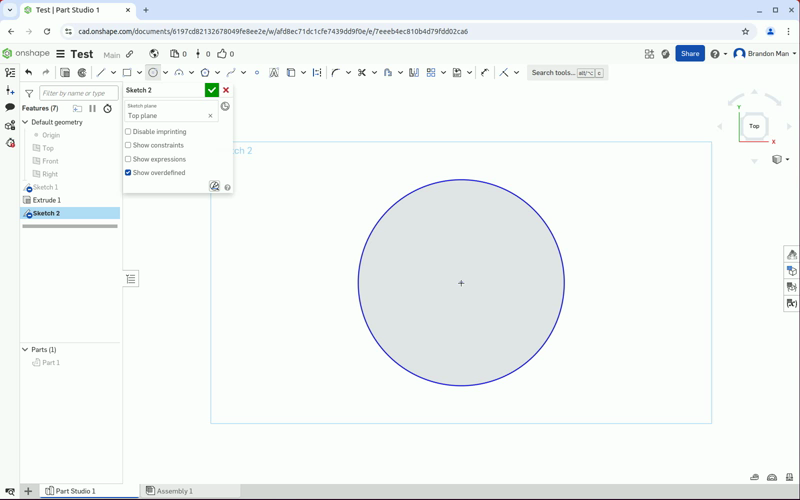
key_up(shift)
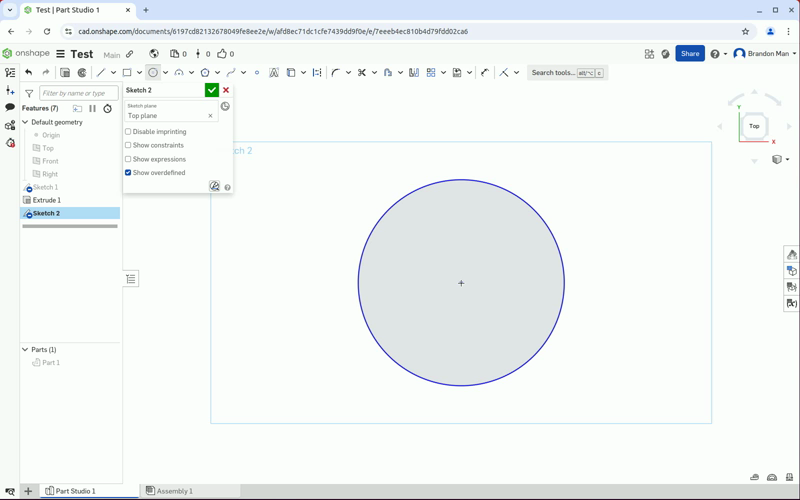
mouse_move(551, 282)
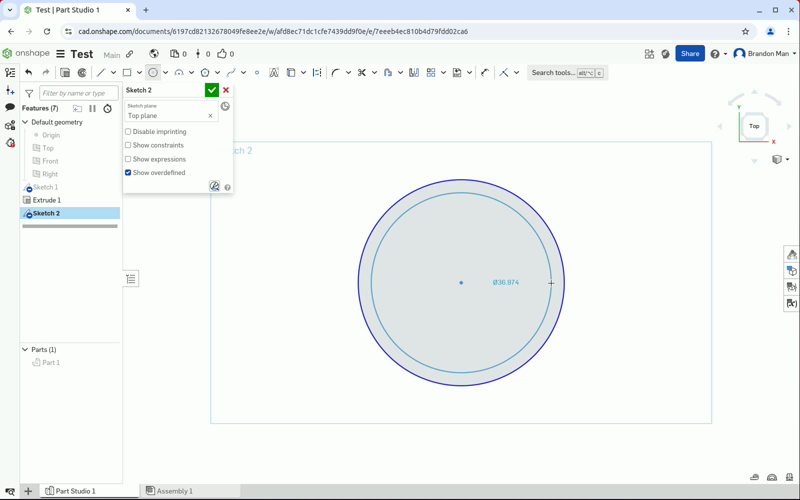
click(551, 282)
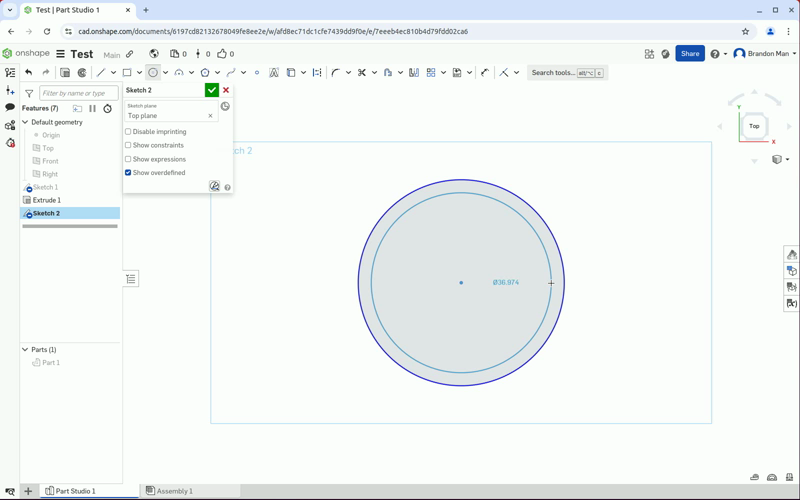
key(esc)
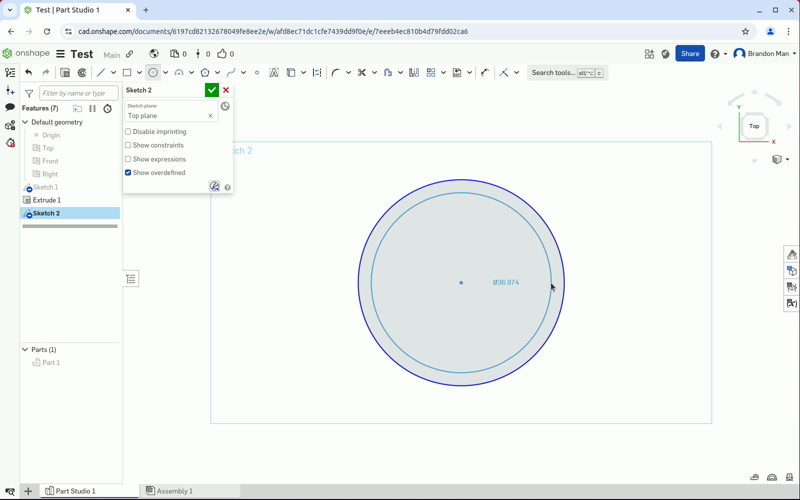
mouse_move(365, 287)
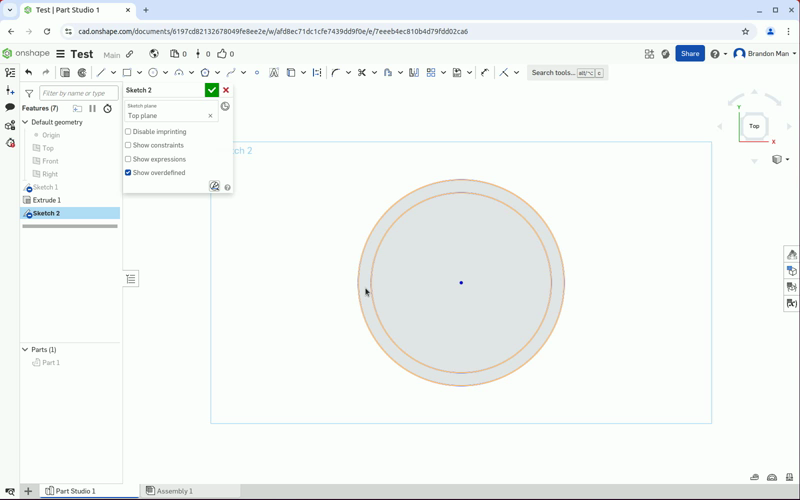
click(365, 287)
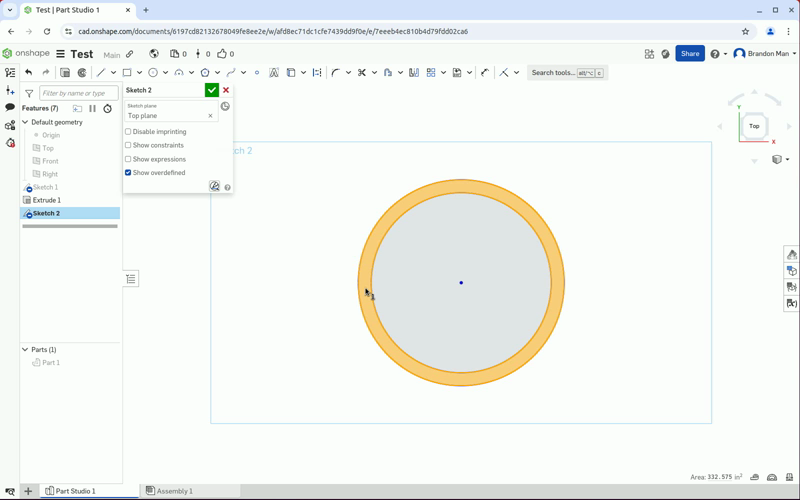
mouse_move(73, 352)
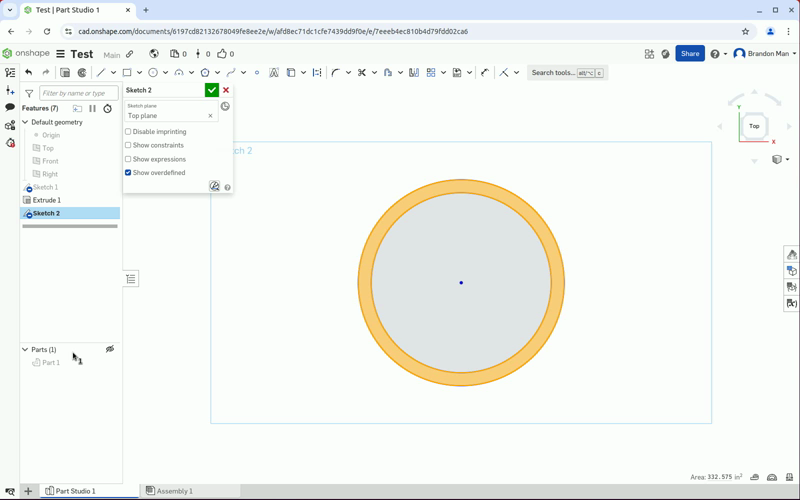
key(shift+y)
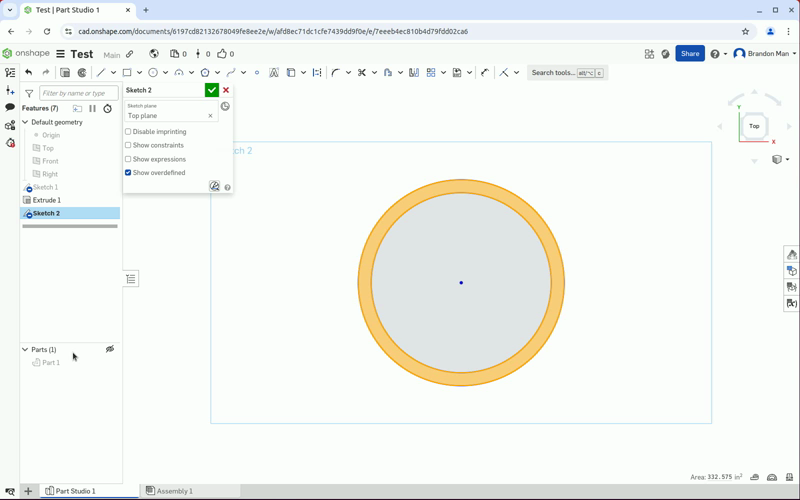
key(shift+e)
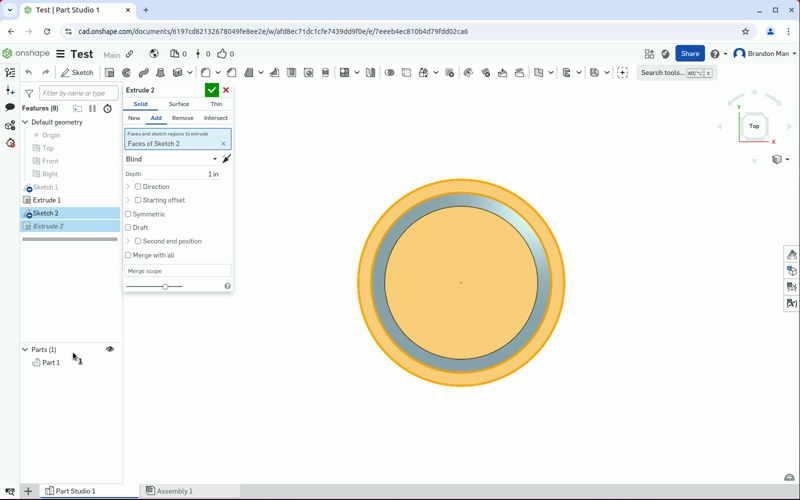
mouse_move(143, 106)
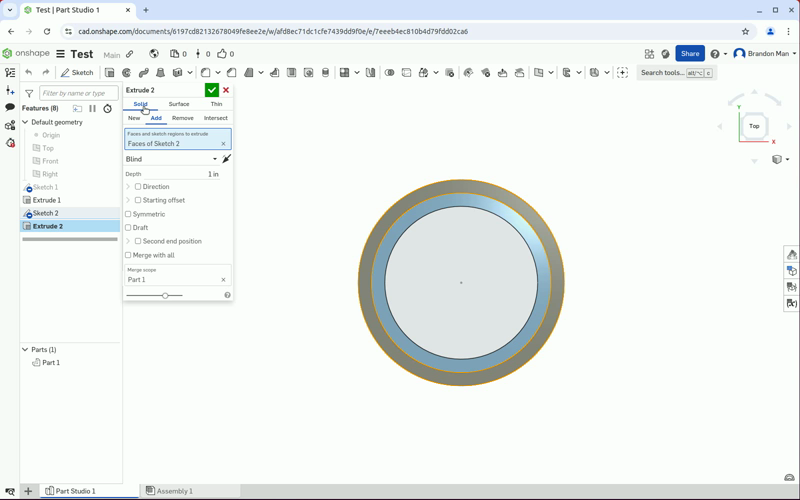
click(143, 106)
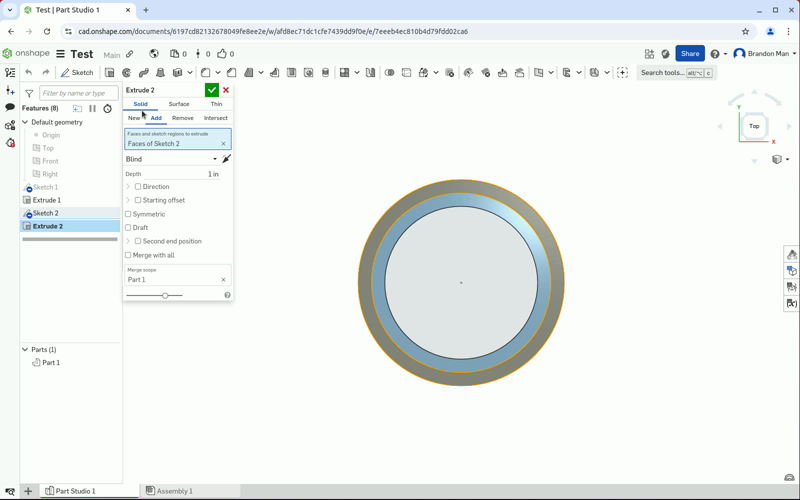
mouse_move(137, 120)
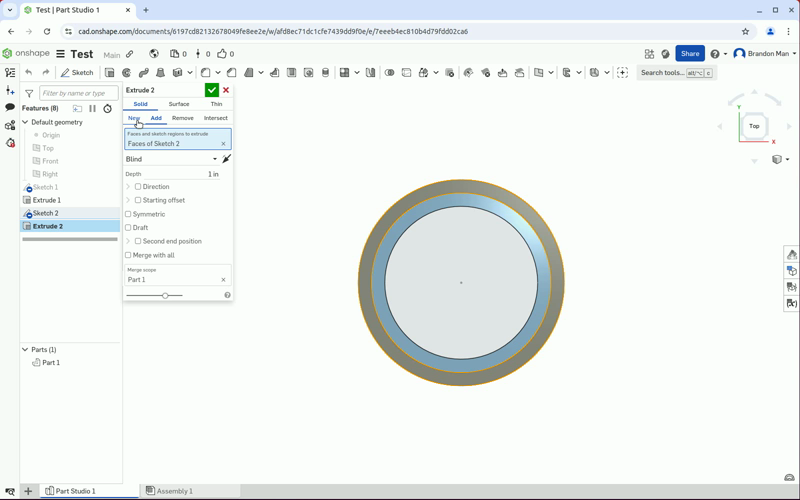
click(137, 120)
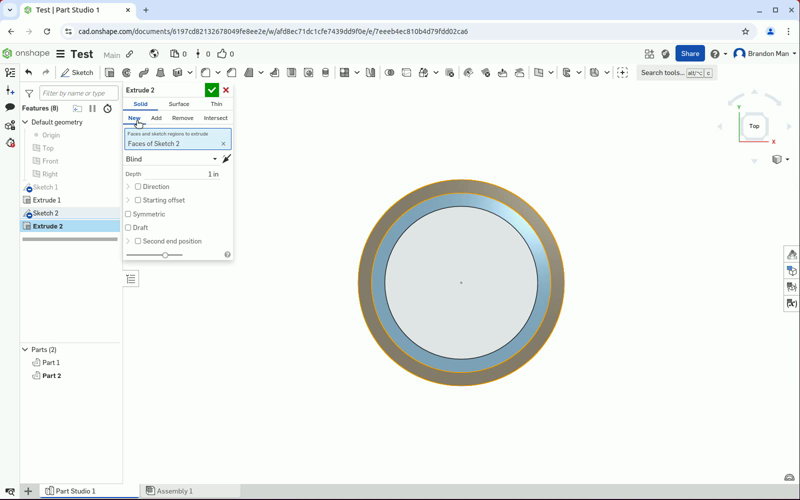
key(tab, 4)
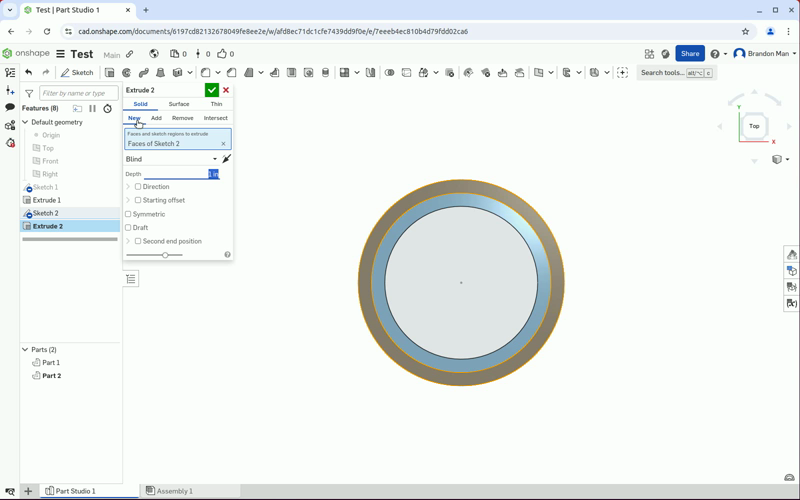
text(5.777)
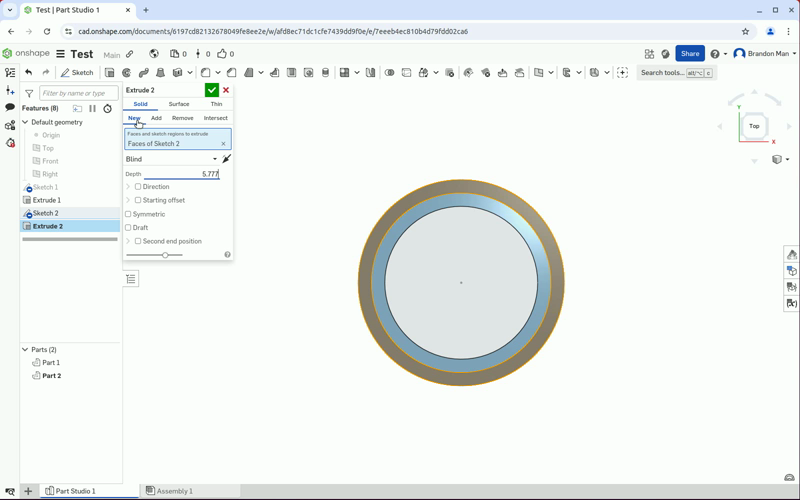
key(enter)
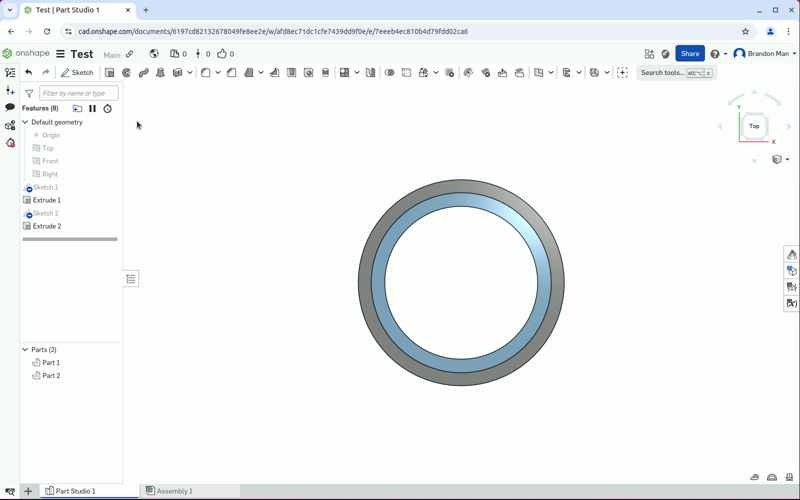
key(shift+h)
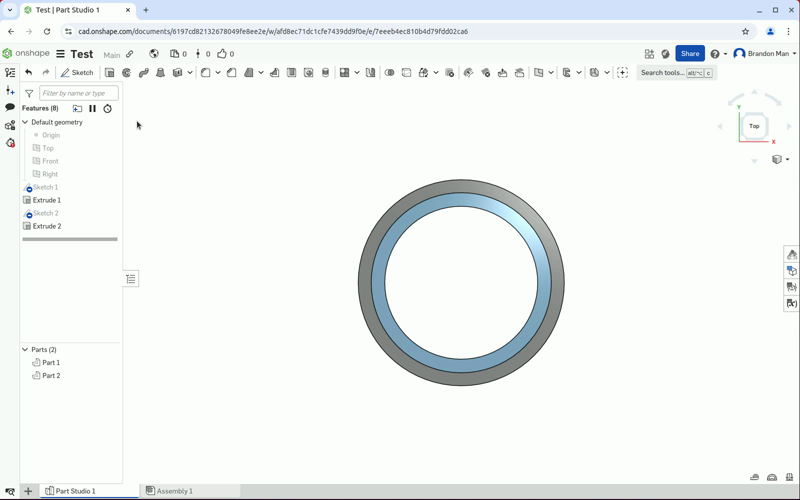
key(shift+h)
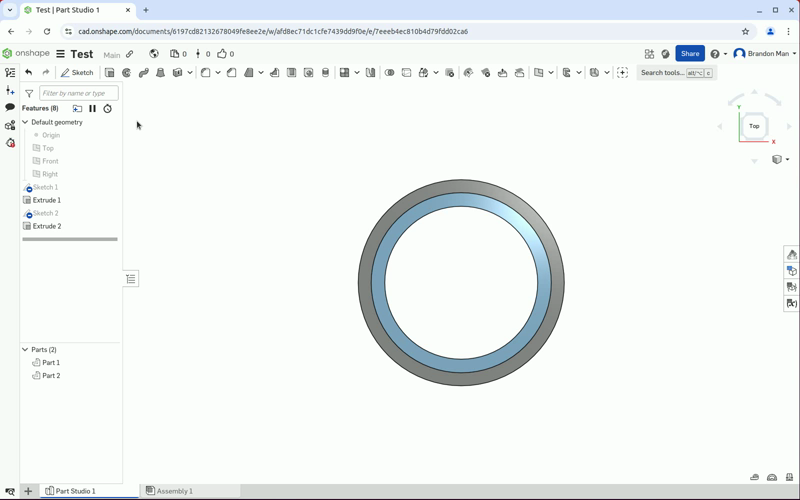
key(shift+7)
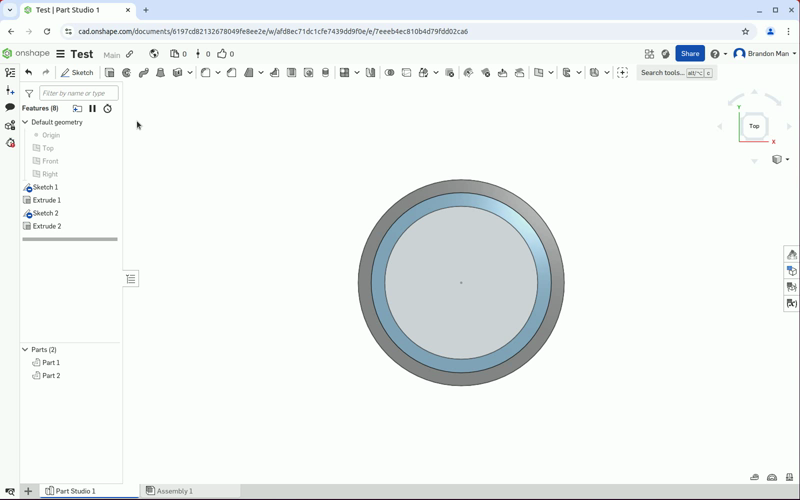
key(up, 3)
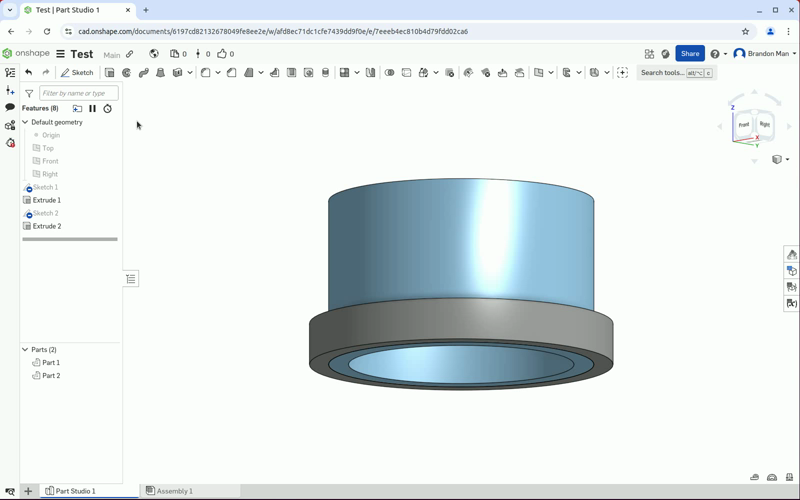
key(left, 3)
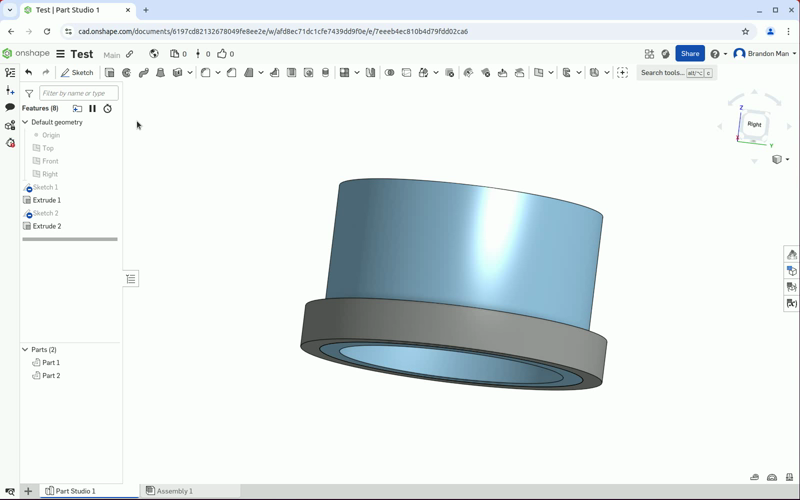
key(right, 3)
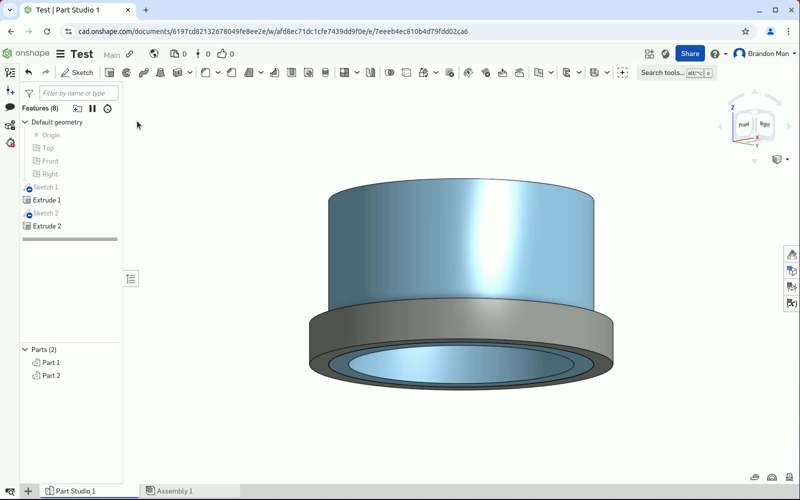
key(down, 3)
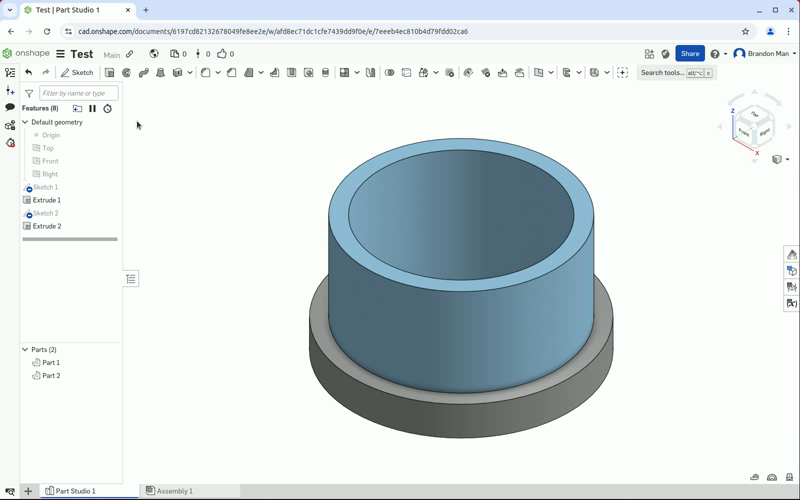
mouse_move(73, 189)
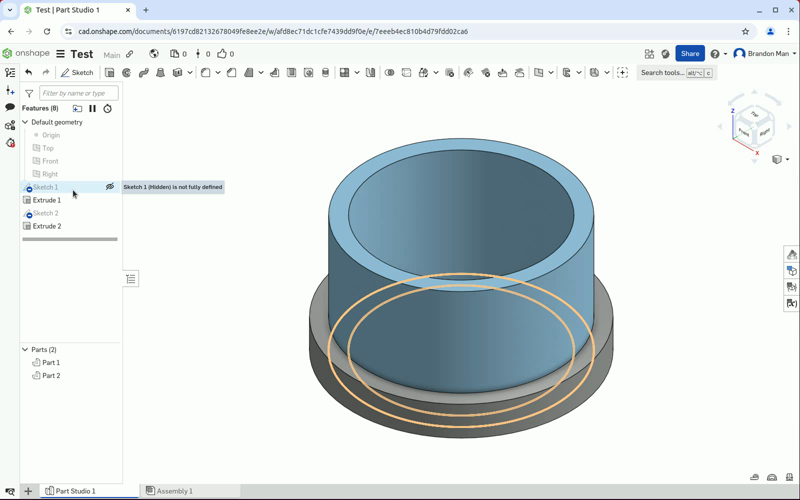
click(73, 189)